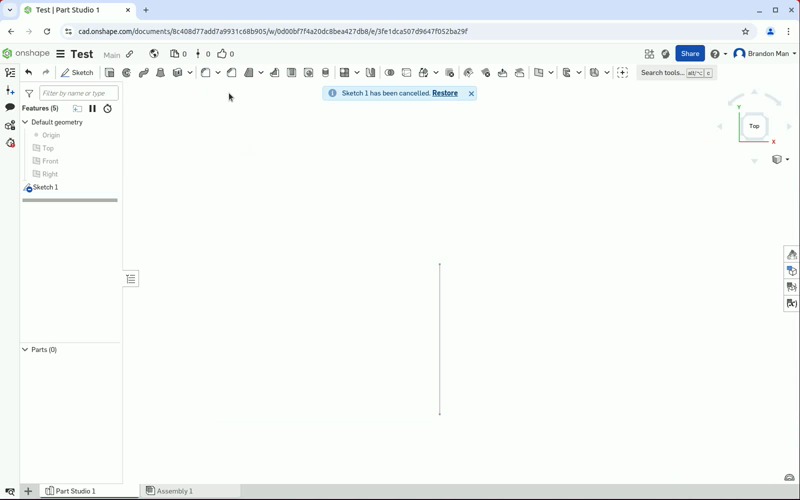
key(shift+h)
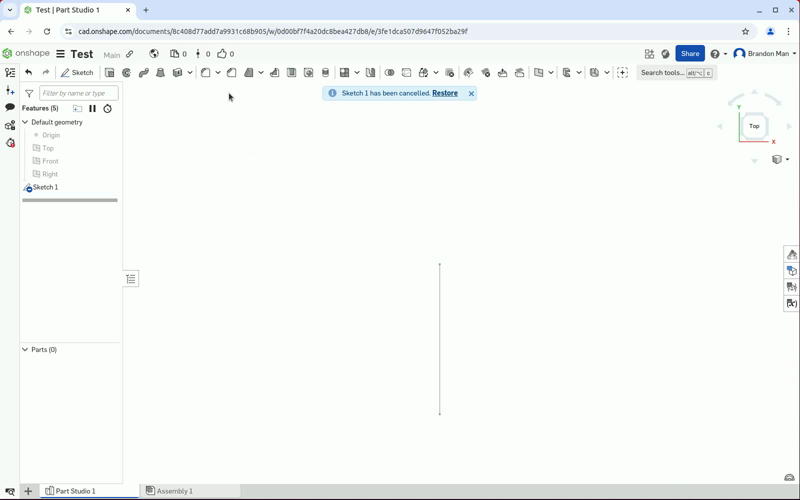
key(shift+s)
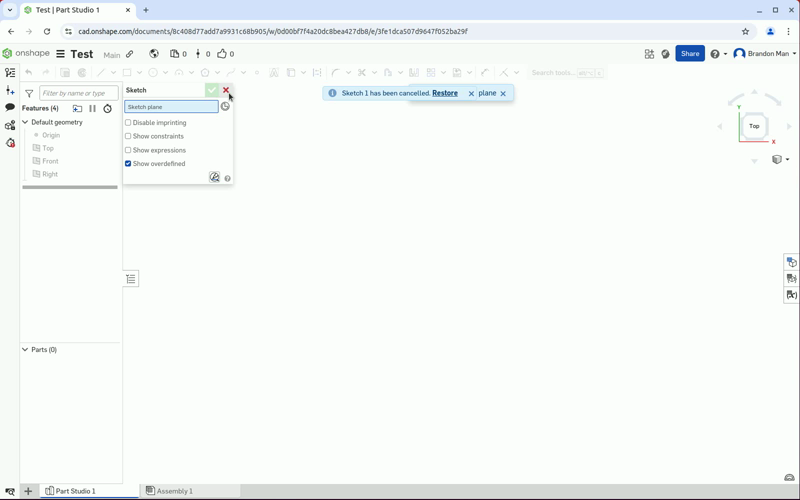
mouse_move(73, 150)
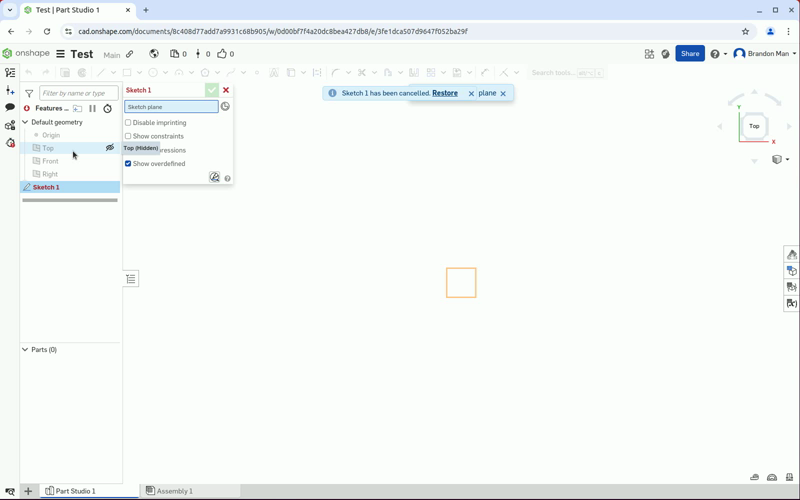
click(73, 150)
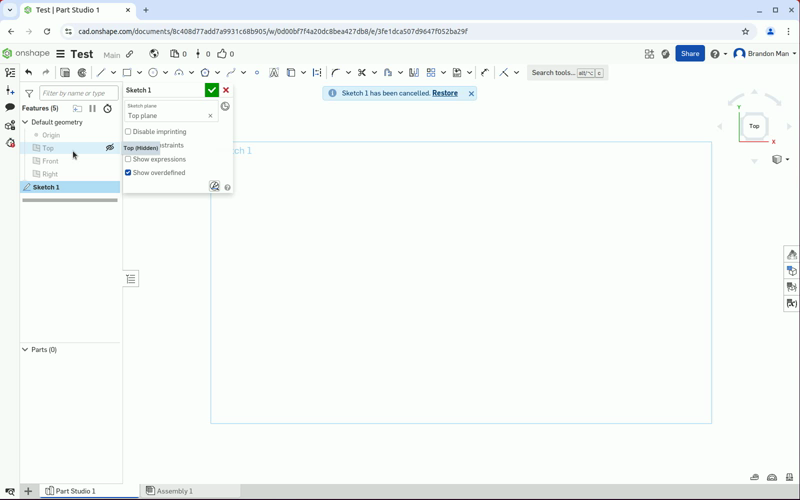
mouse_move(73, 352)
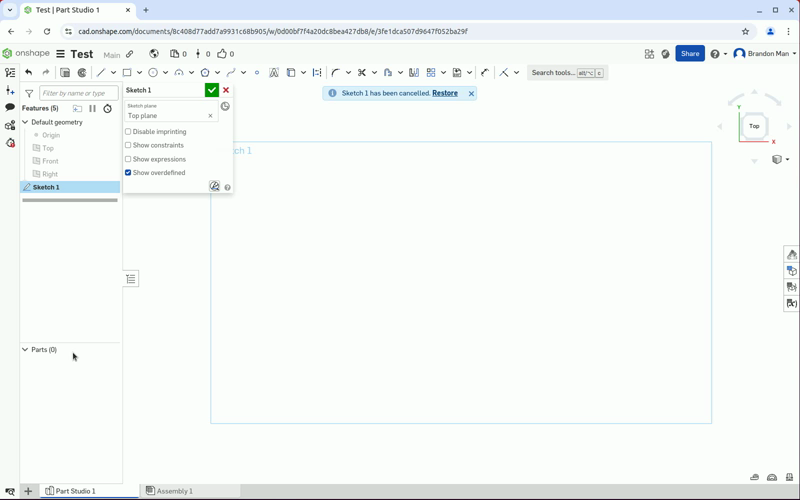
key(y)
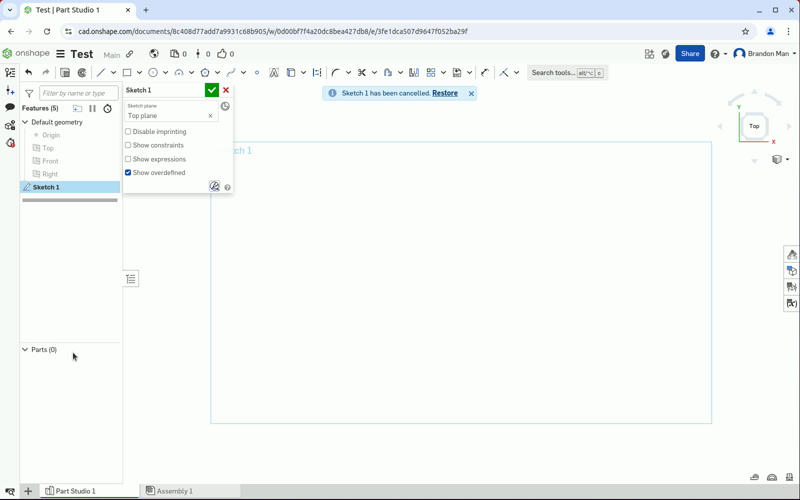
key(c)
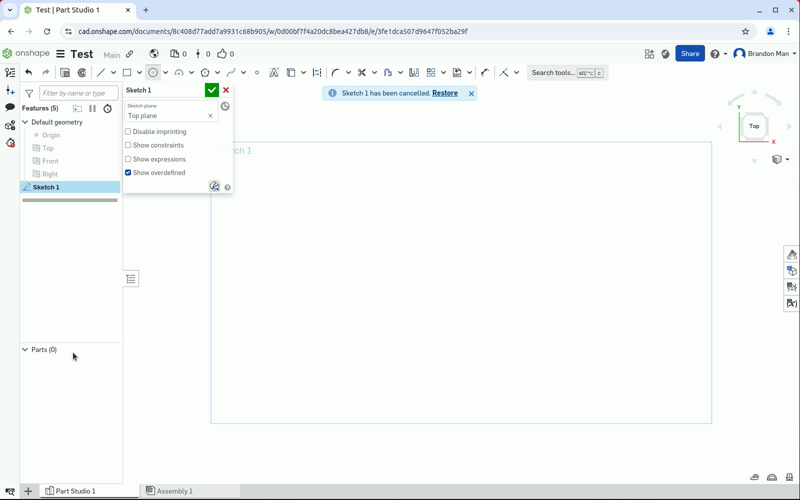
key_down(shift)
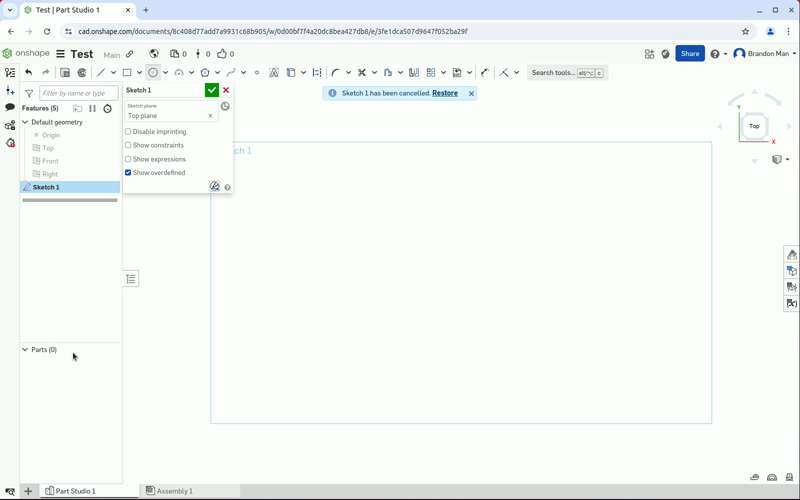
mouse_move(487, 306)
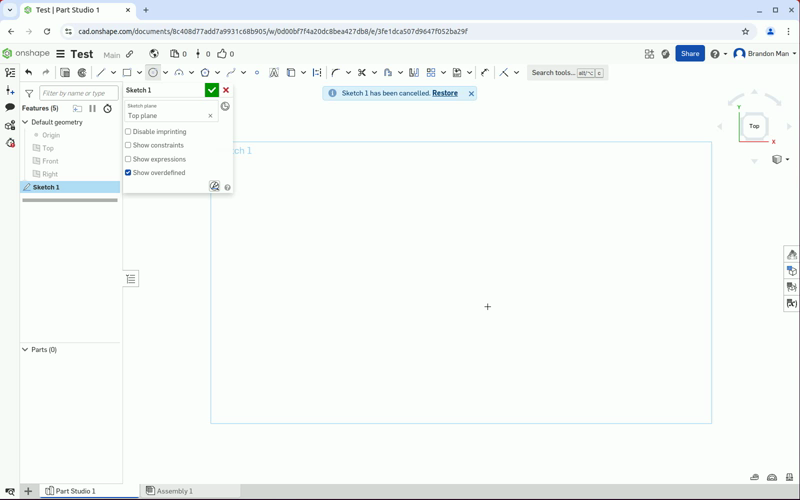
click(487, 306)
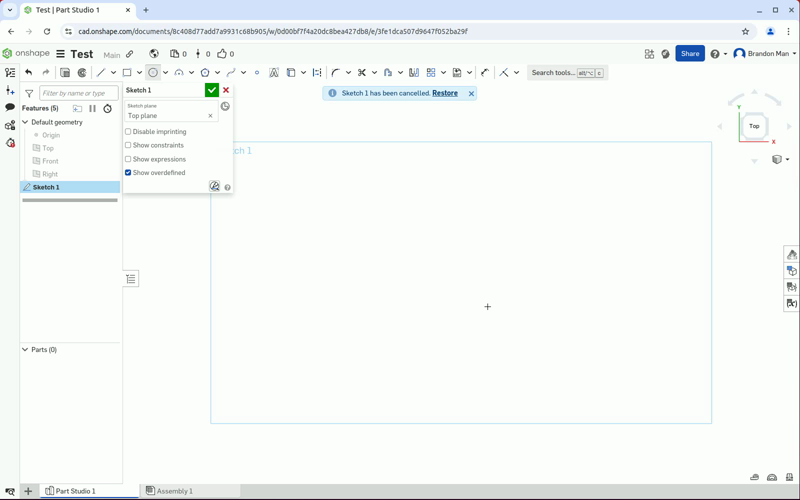
key_up(shift)
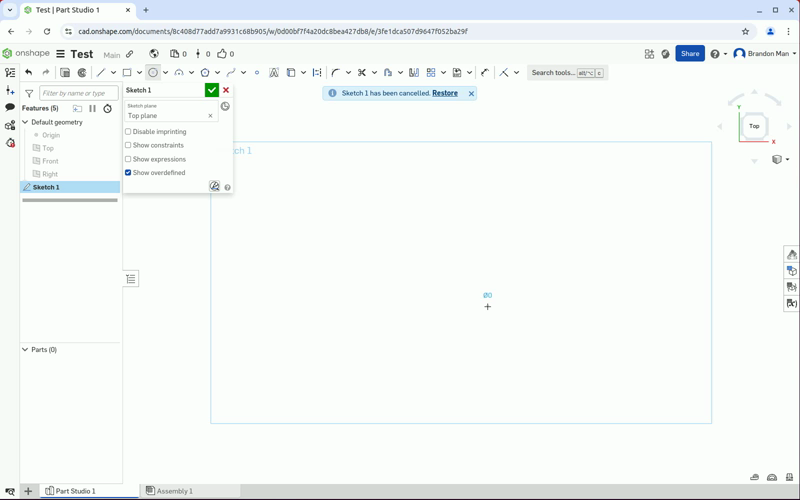
mouse_move(541, 306)
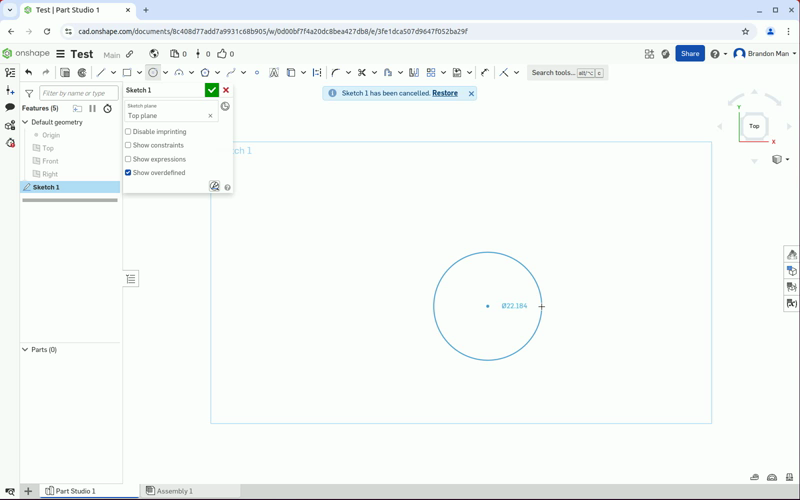
click(541, 306)
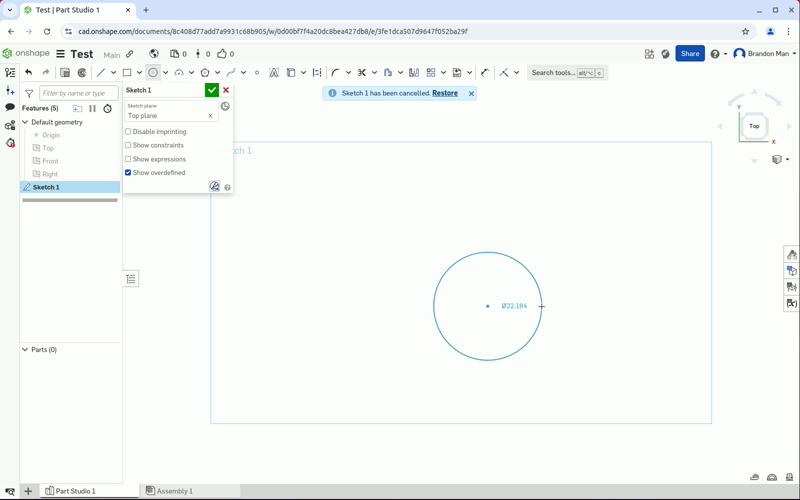
key(esc)
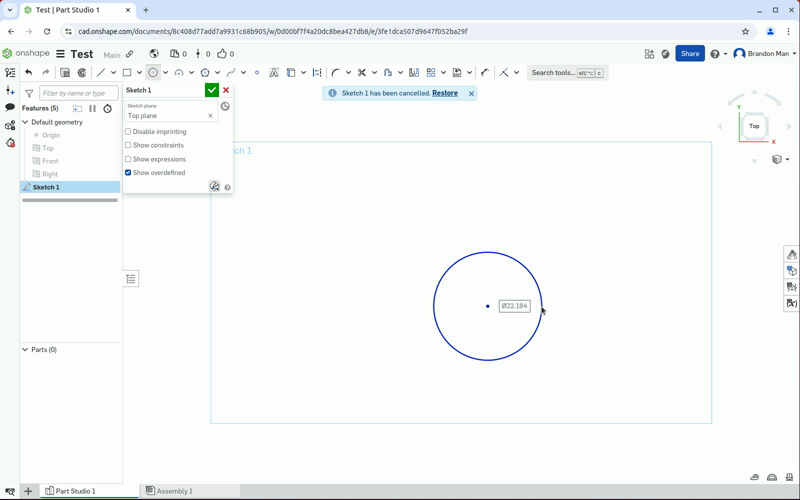
key(c)
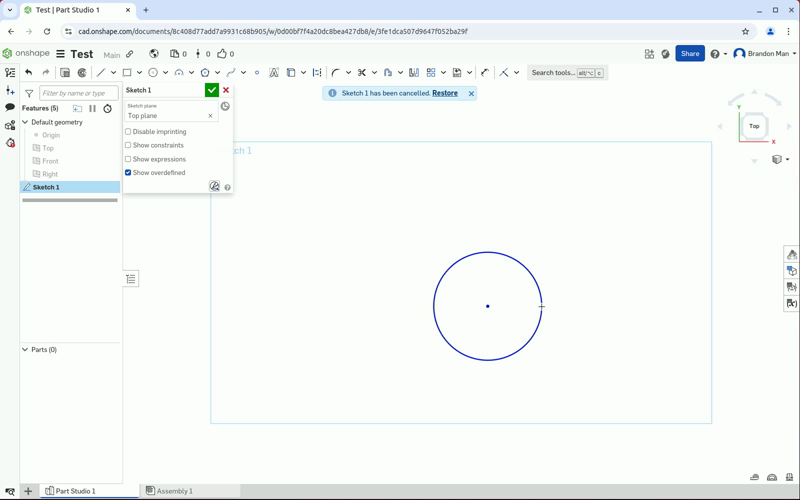
key_down(shift)
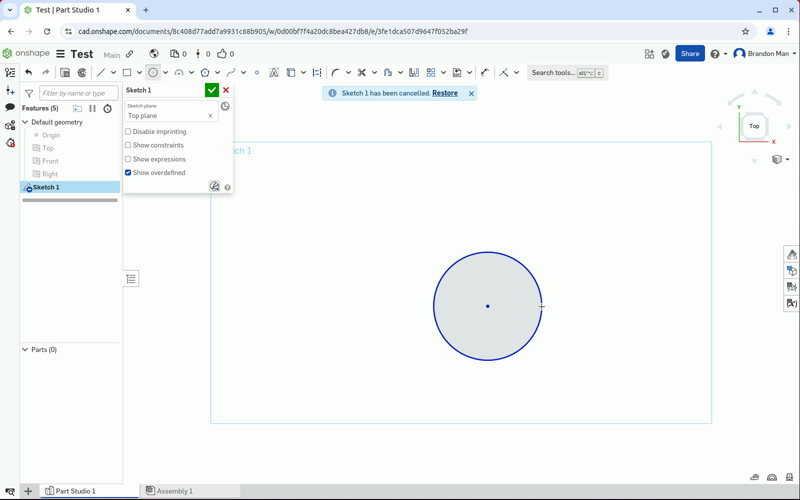
mouse_move(487, 306)
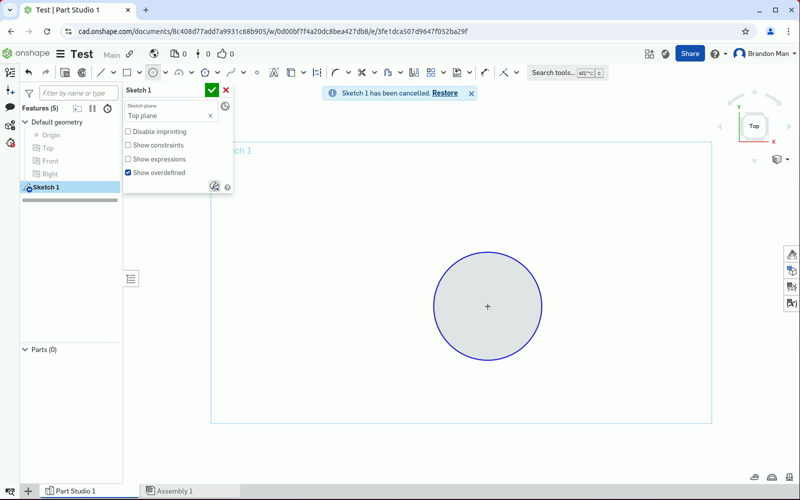
click(487, 306)
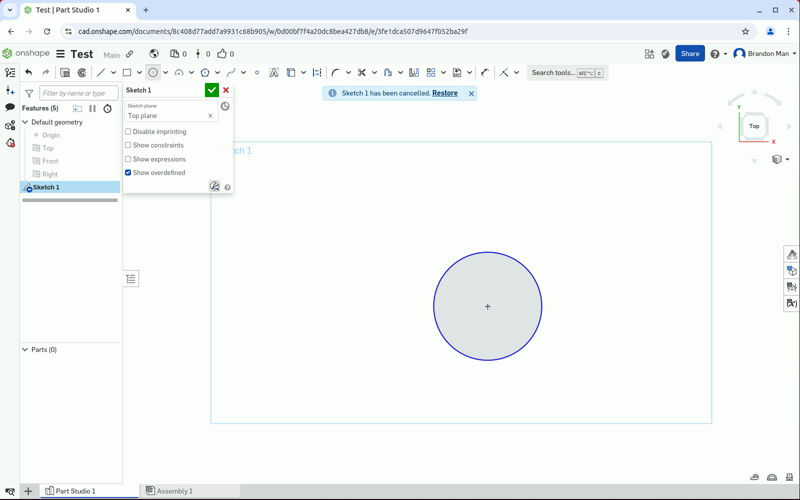
key_up(shift)
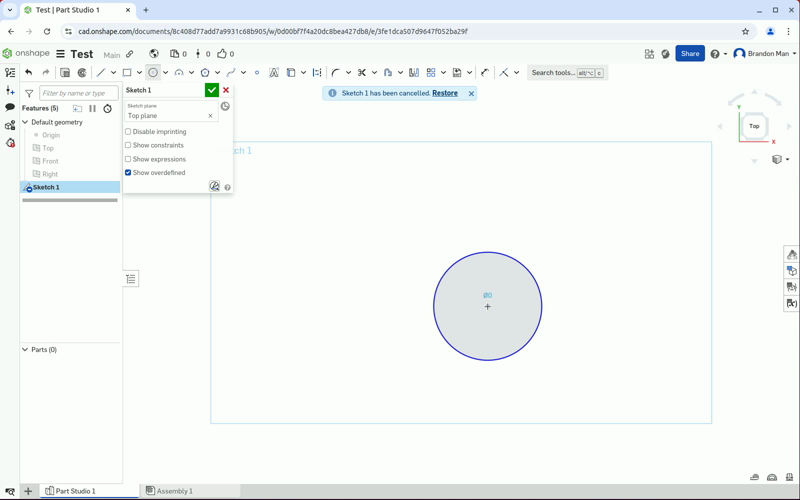
mouse_move(528, 306)
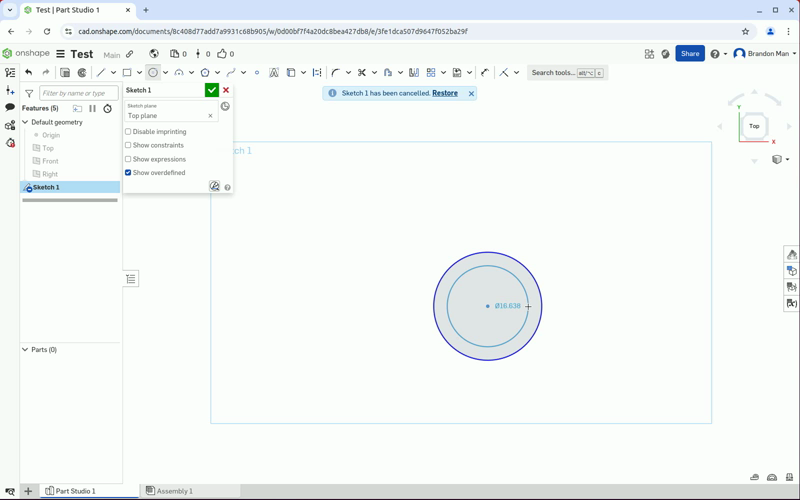
click(528, 306)
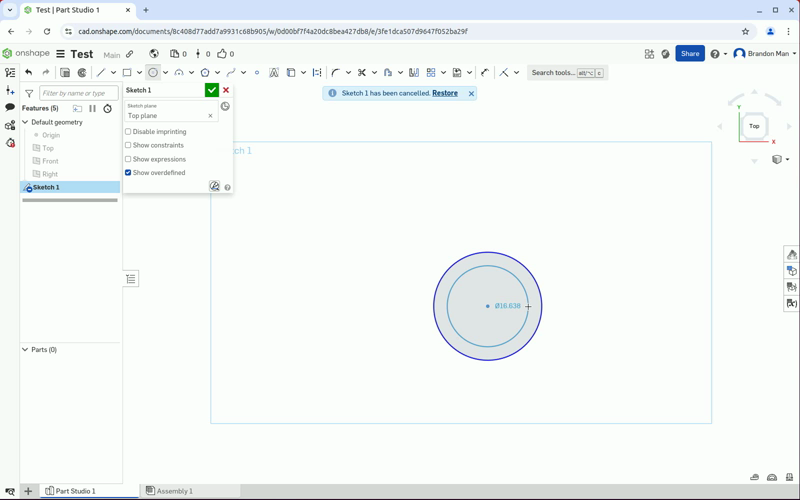
key(esc)
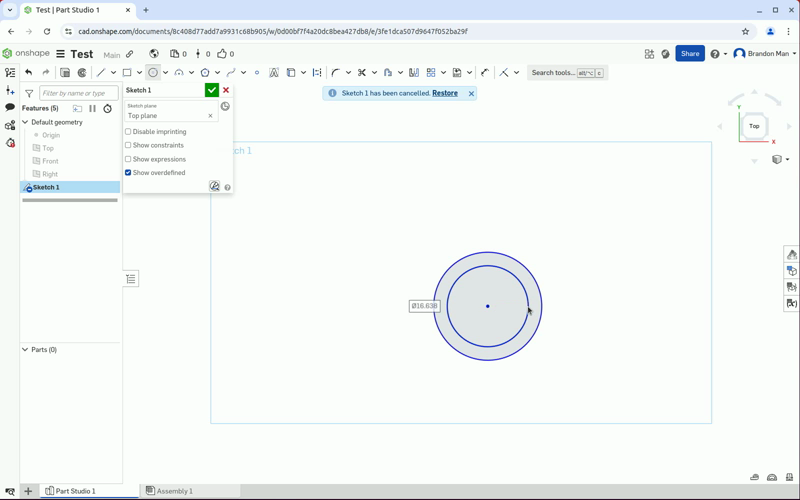
mouse_move(457, 269)
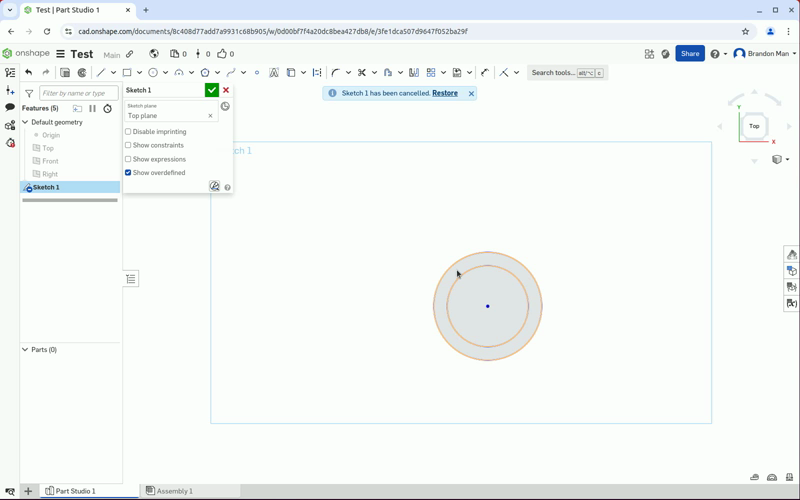
click(457, 269)
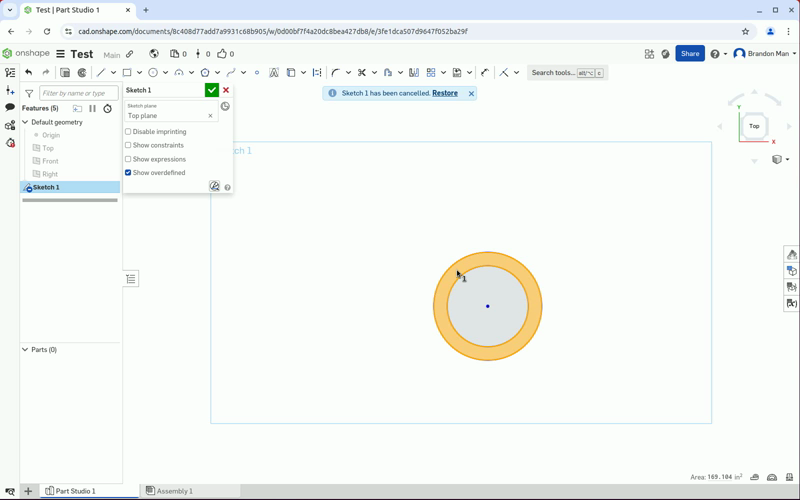
mouse_move(73, 352)
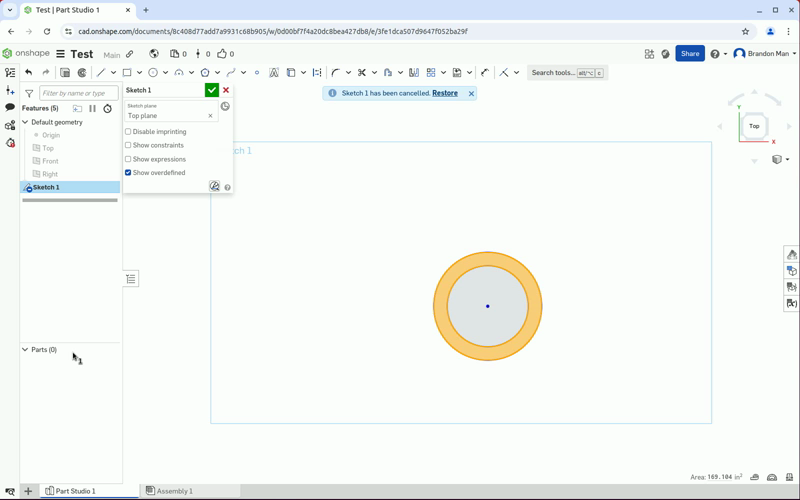
key(shift+y)
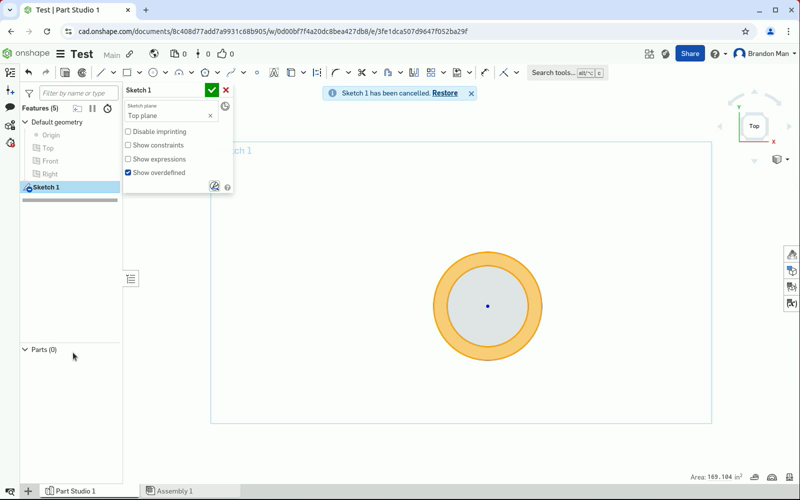
key(shift+e)
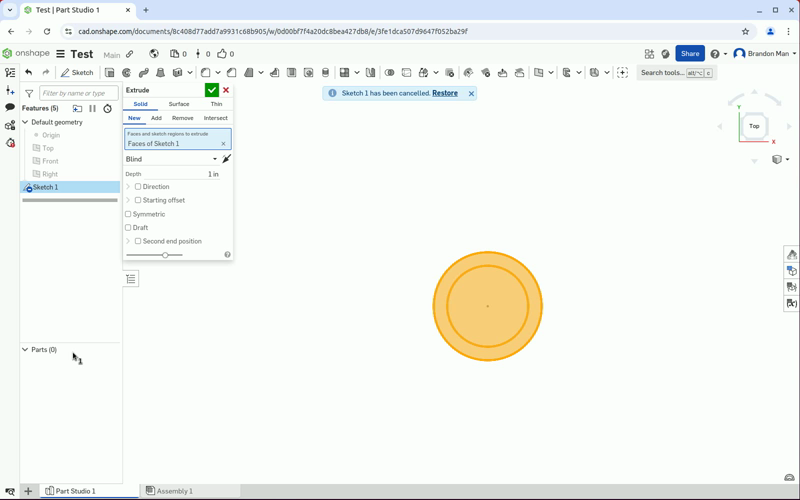
mouse_move(143, 106)
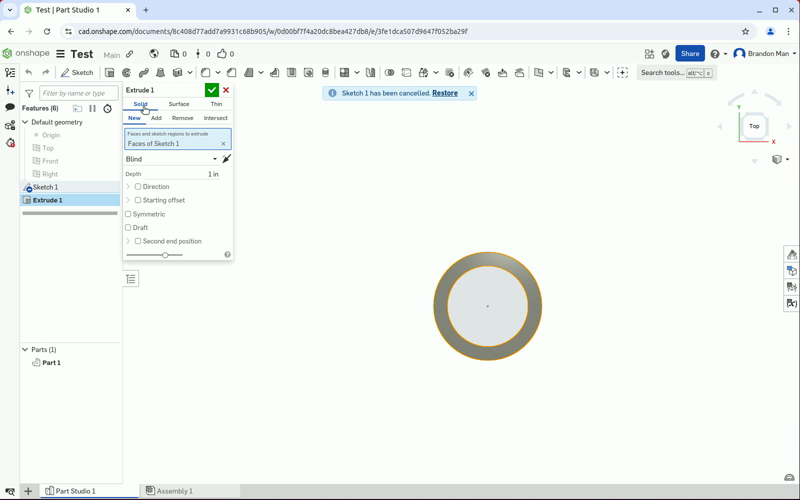
click(143, 106)
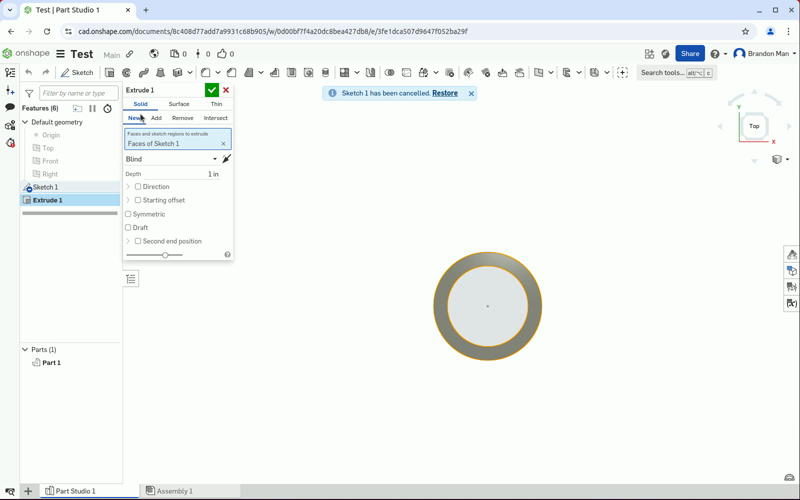
mouse_move(137, 120)
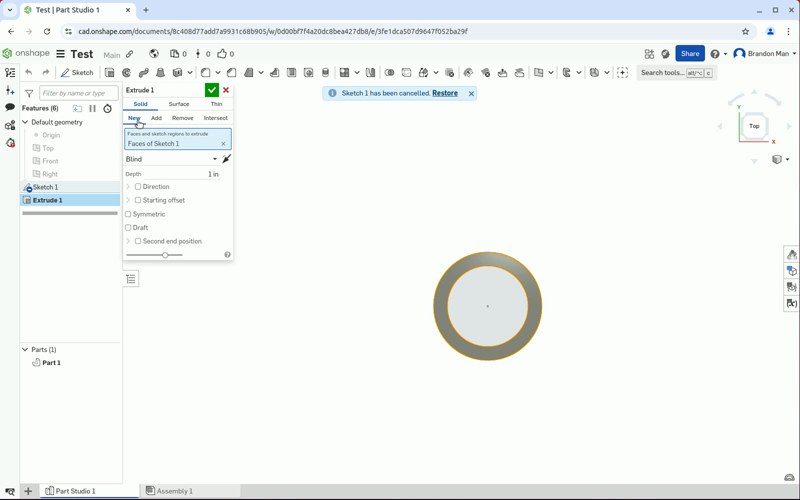
click(137, 120)
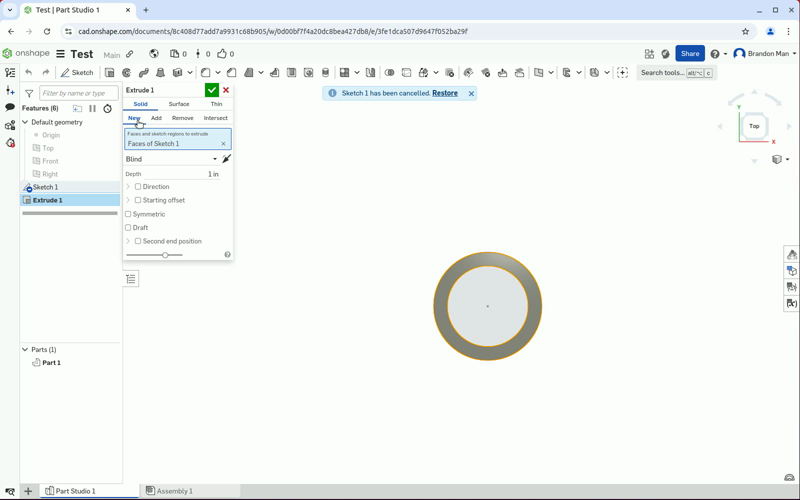
key(tab, 4)
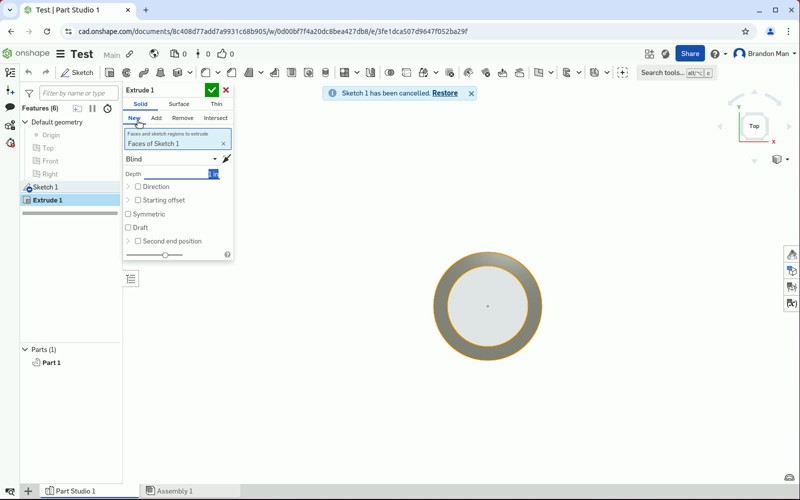
text(23.108)
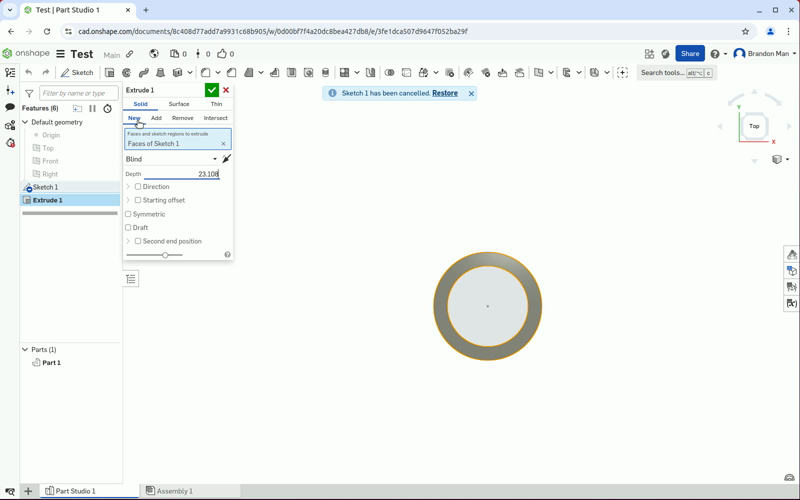
key(enter)
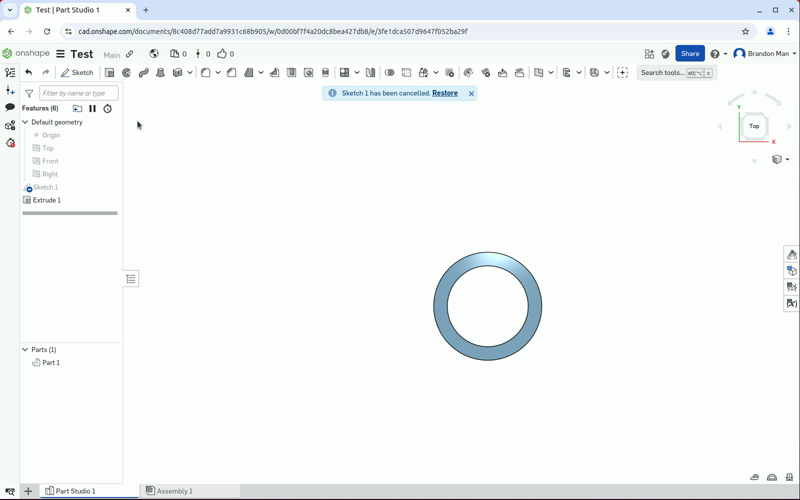
key(shift+h)
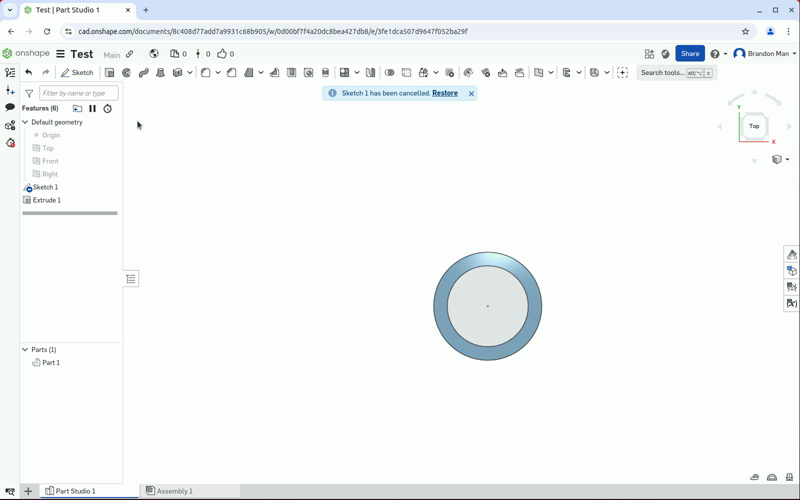
key(shift+h)
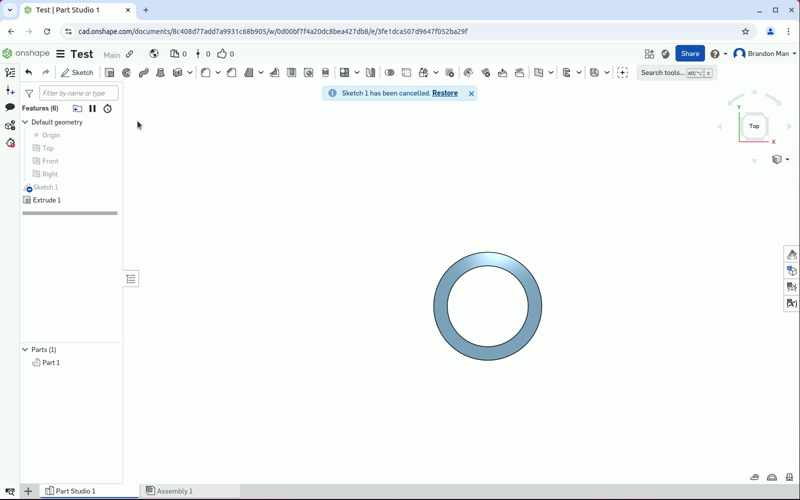
mouse_move(73, 189)
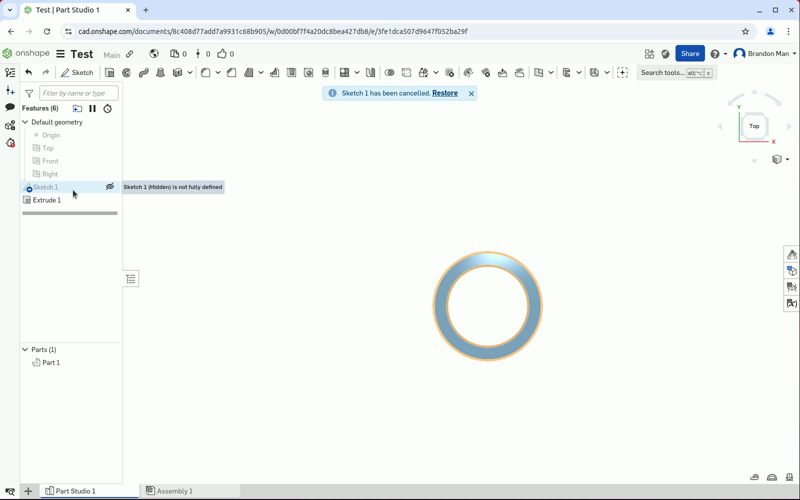
click(73, 189)
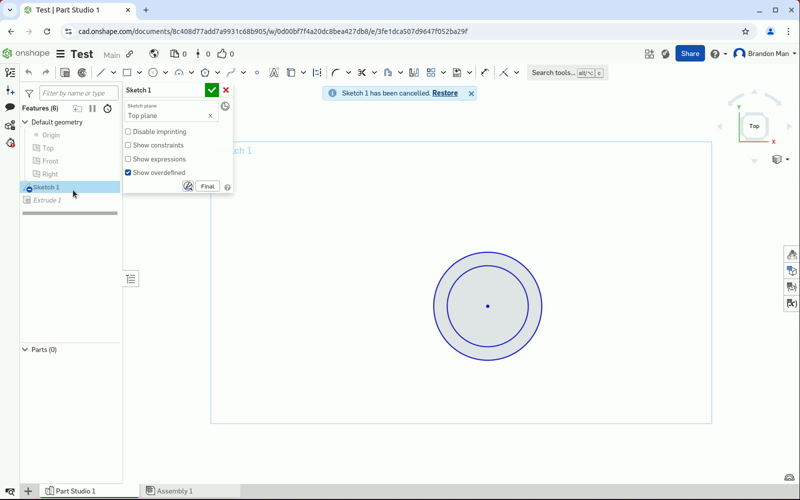
mouse_move(229, 92)
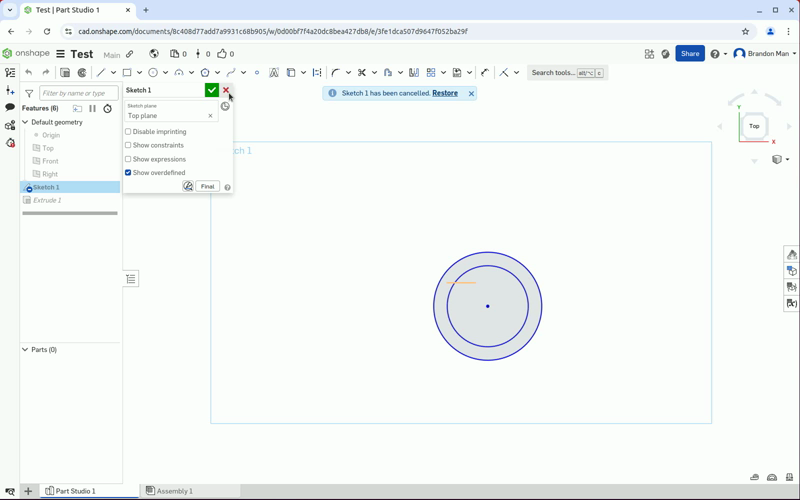
click(229, 92)
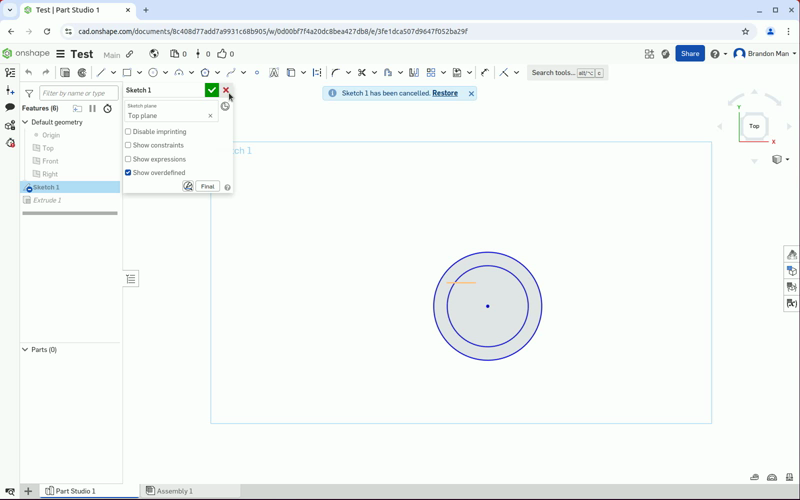
key(shift+s)
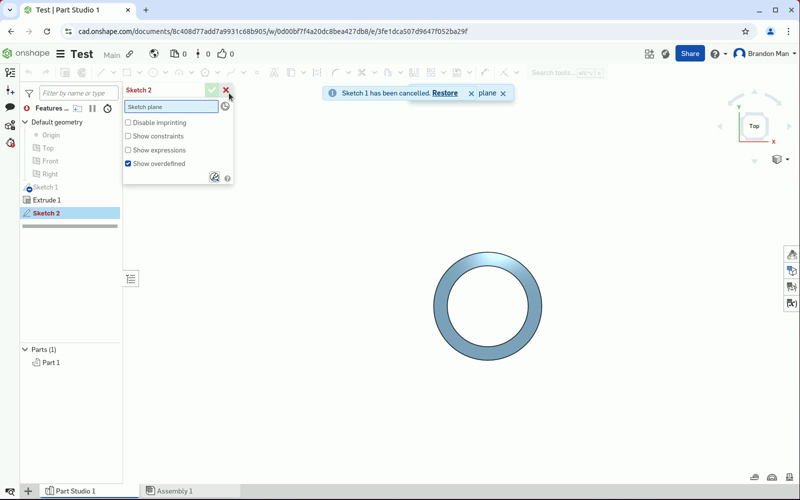
mouse_move(73, 150)
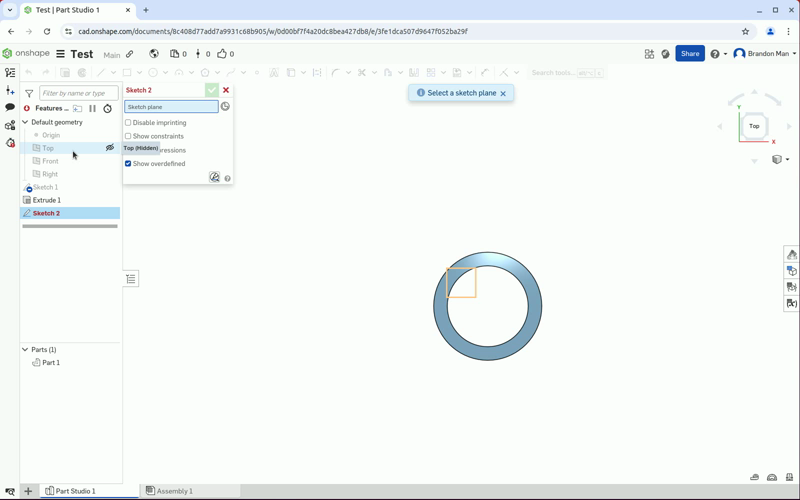
click(73, 150)
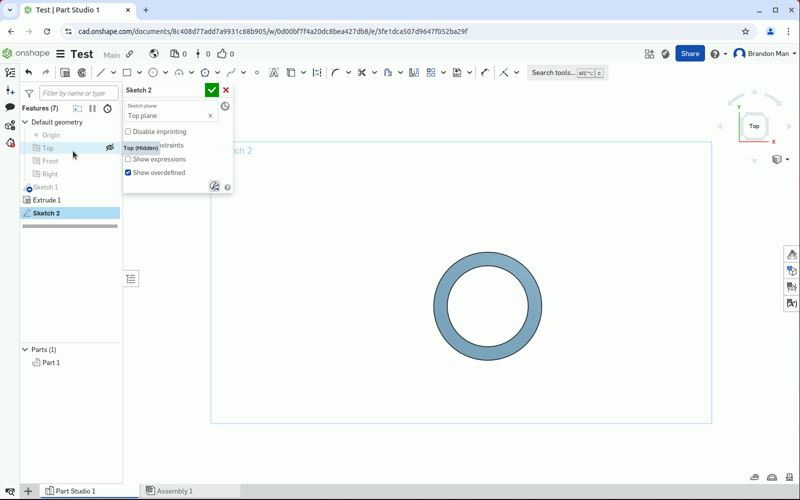
mouse_move(73, 352)
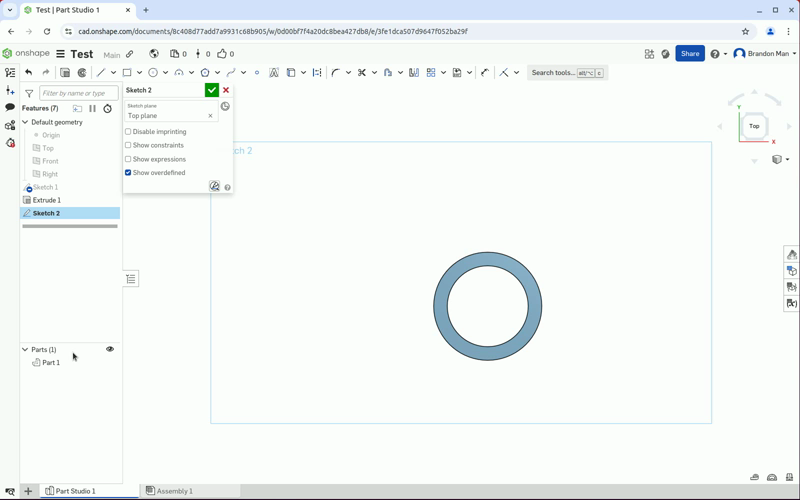
key(y)
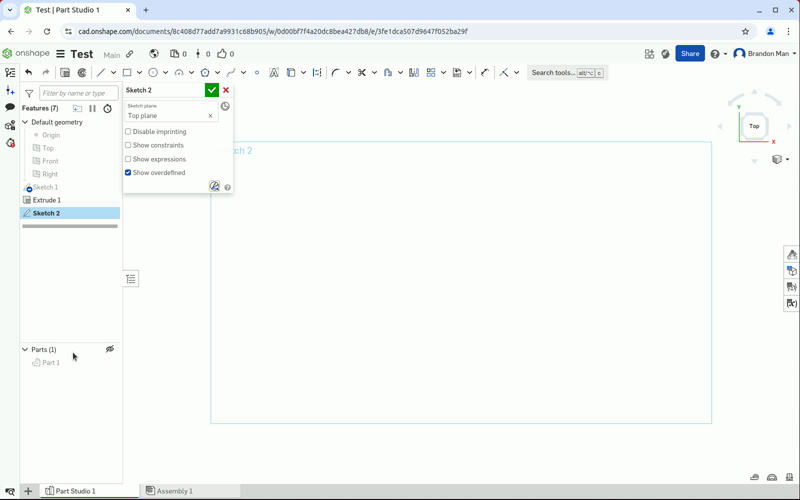
key(c)
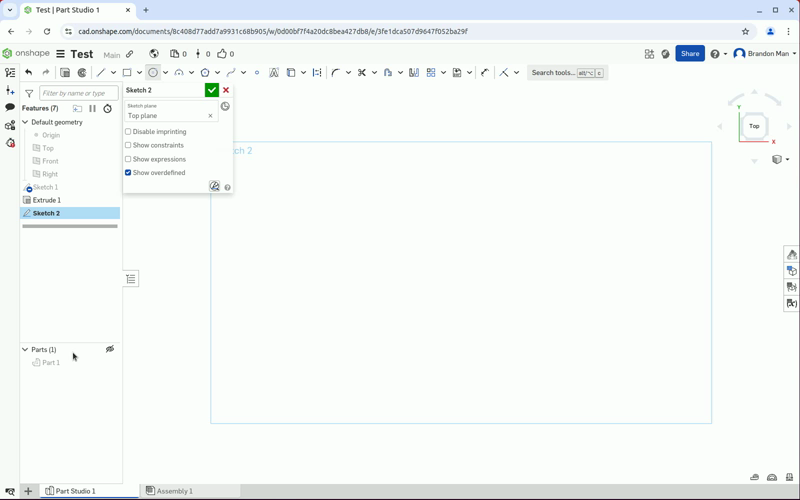
key_down(shift)
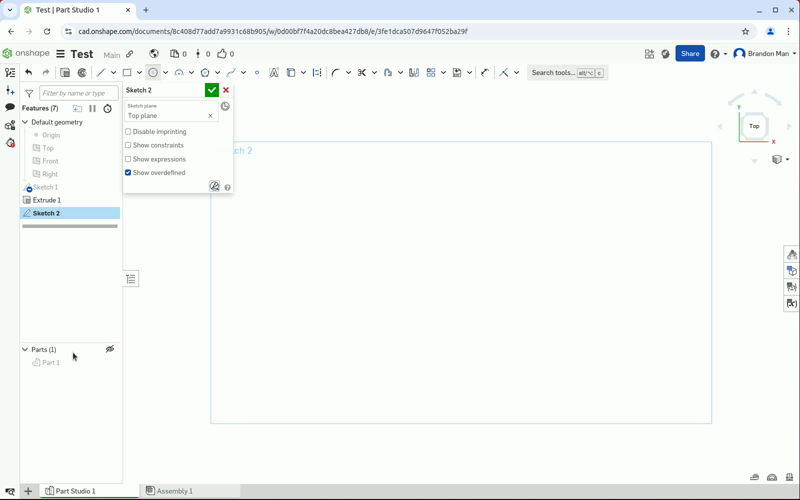
mouse_move(486, 306)
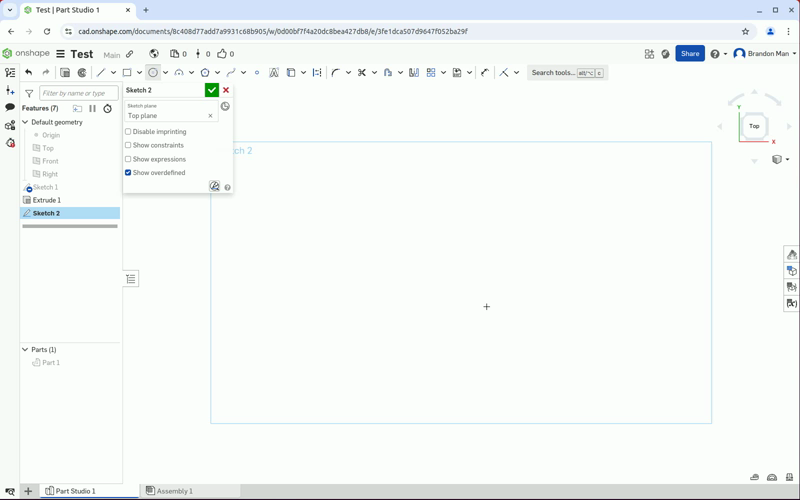
click(486, 306)
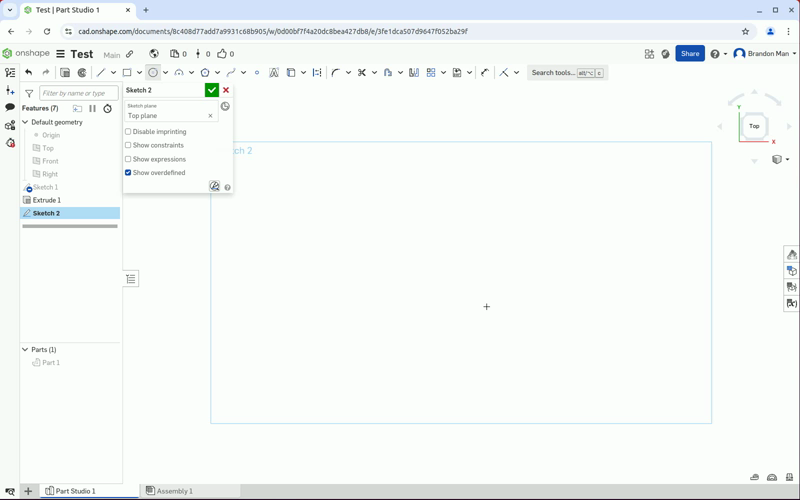
key_up(shift)
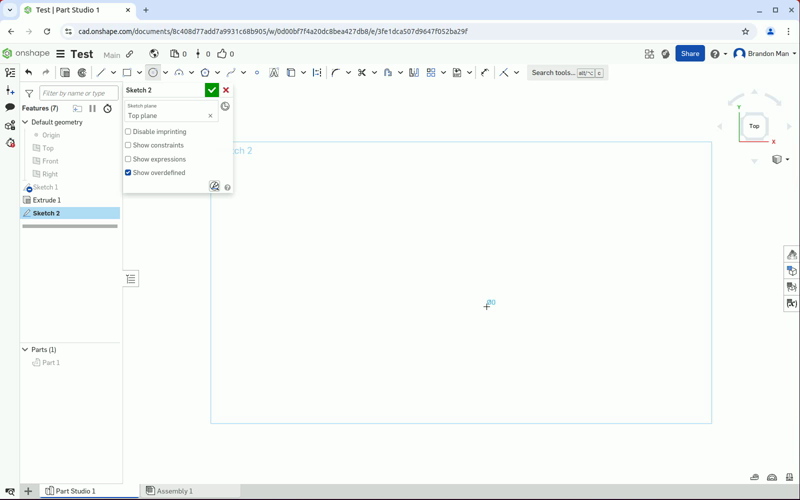
mouse_move(543, 306)
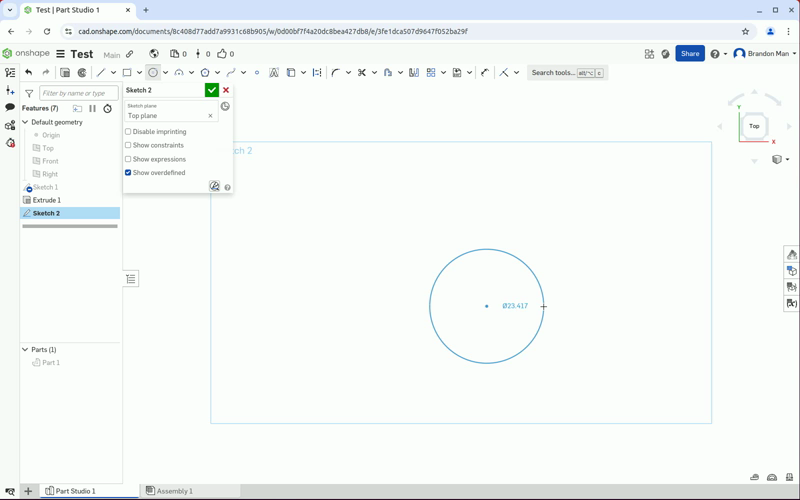
click(543, 306)
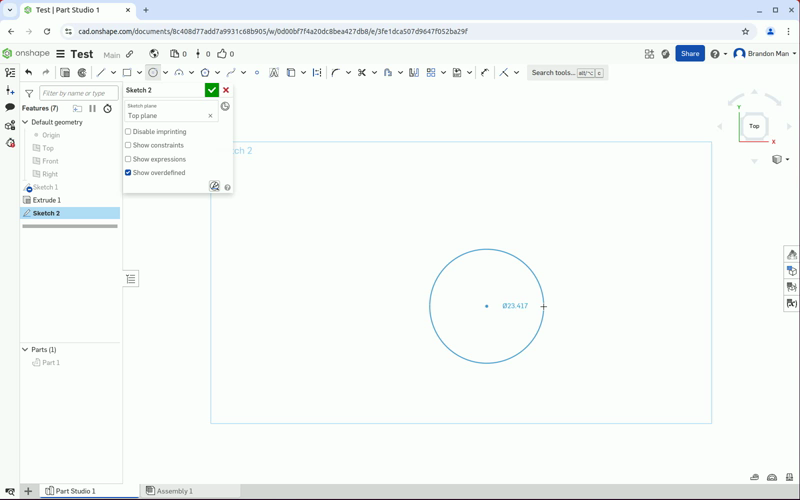
key(esc)
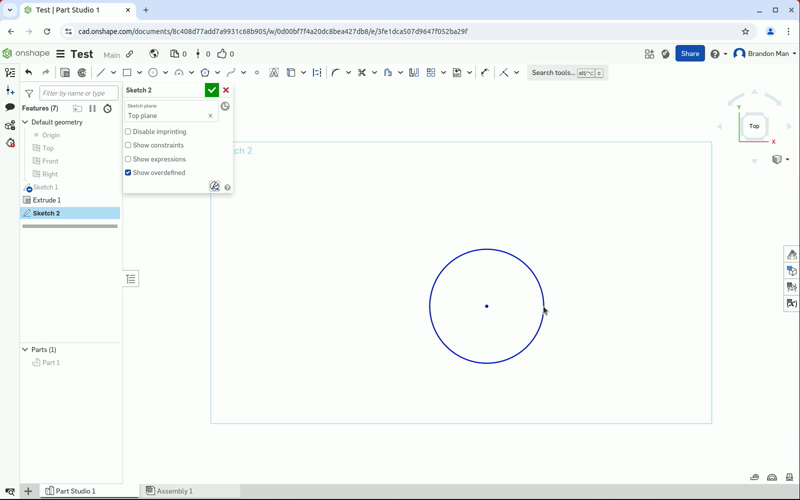
mouse_move(482, 287)
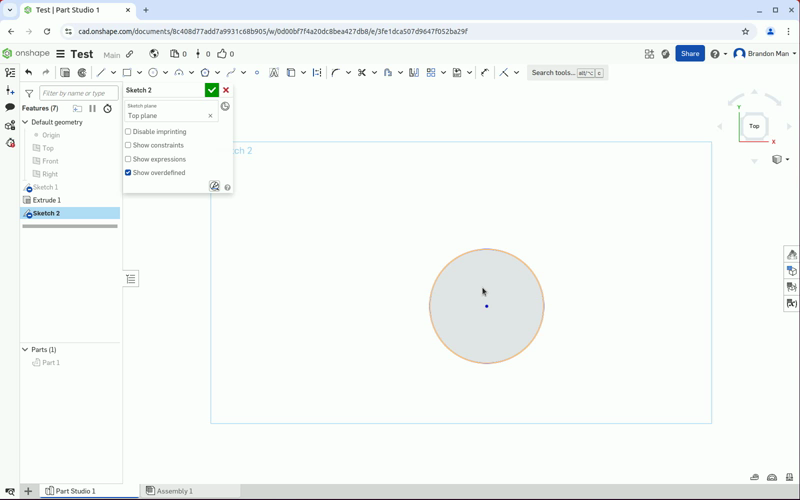
click(482, 287)
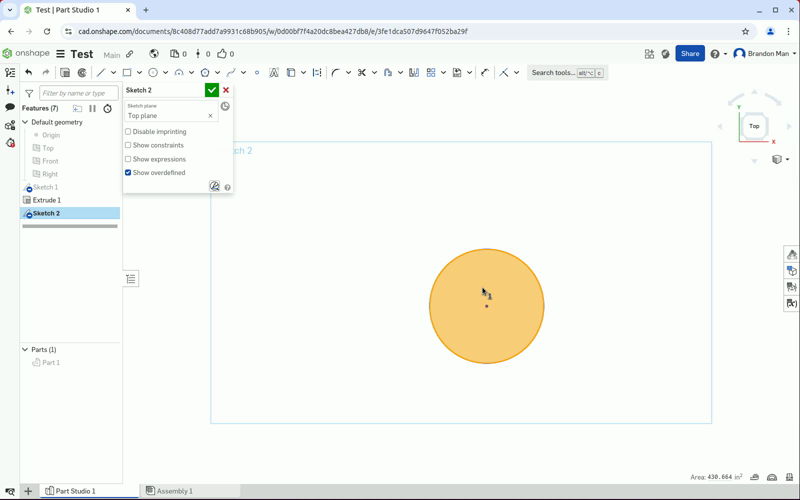
mouse_move(73, 352)
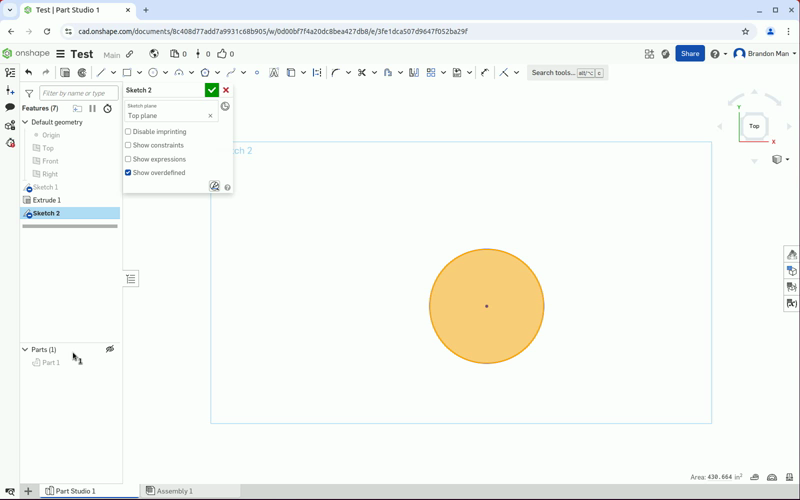
key(shift+y)
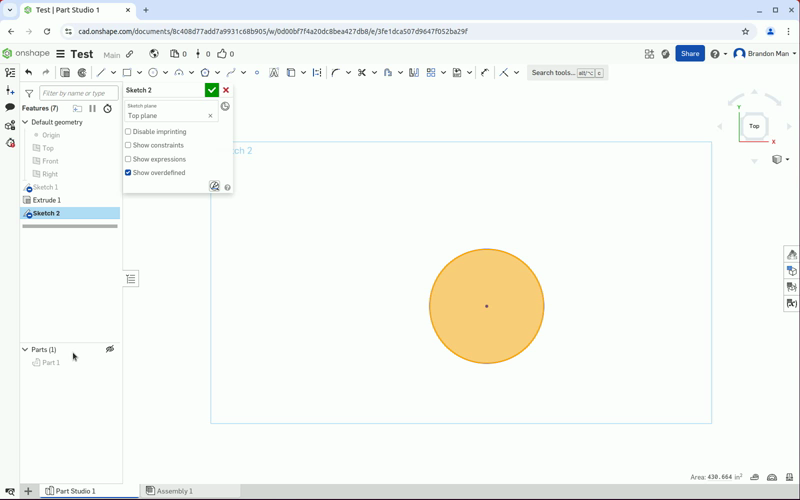
key(shift+e)
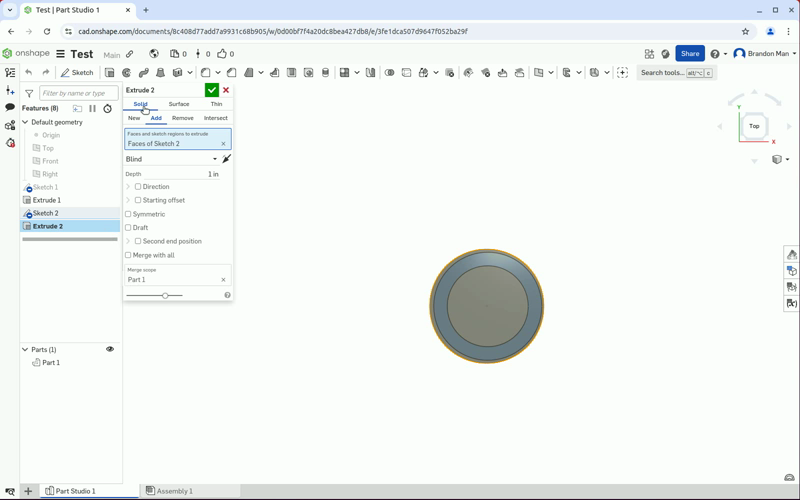
mouse_move(143, 106)
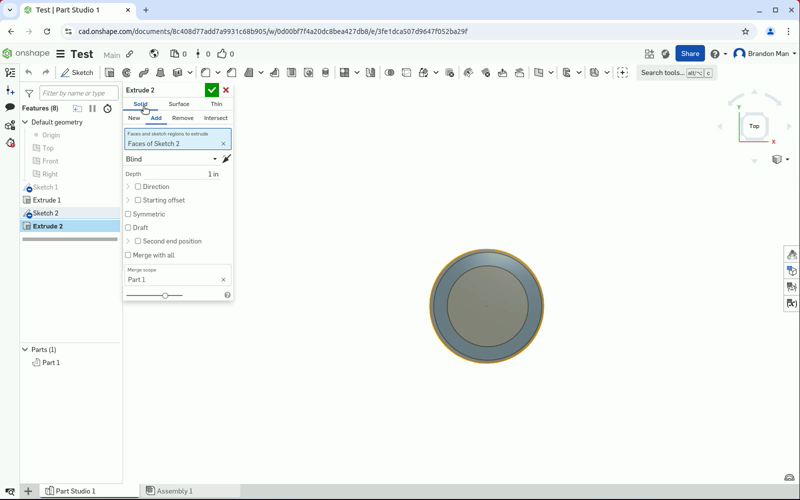
click(143, 106)
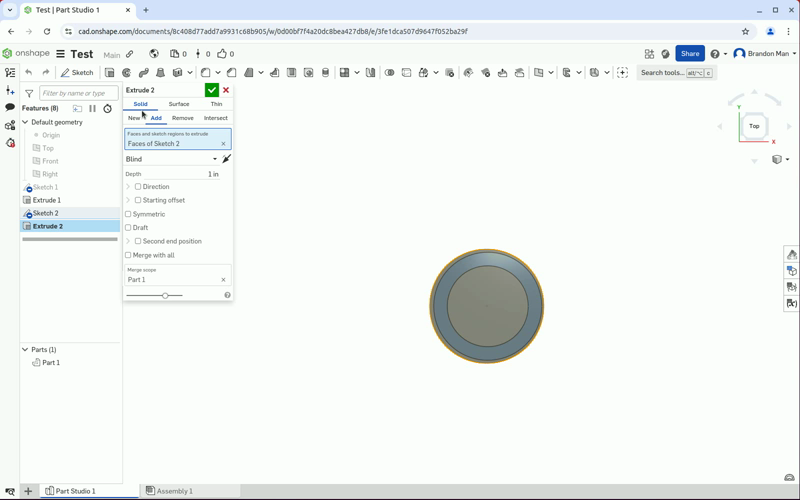
mouse_move(137, 120)
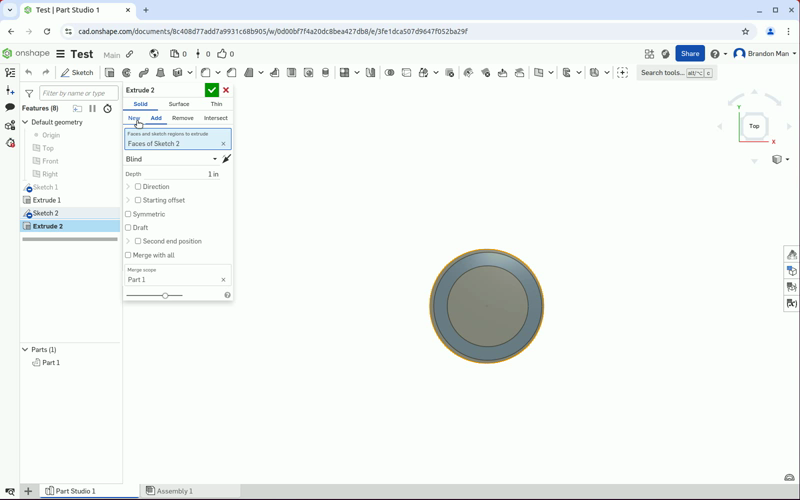
click(137, 120)
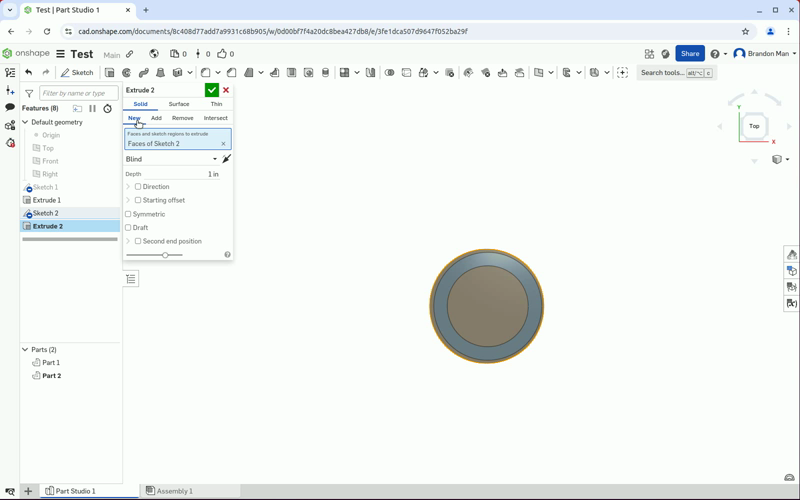
key(tab, 4)
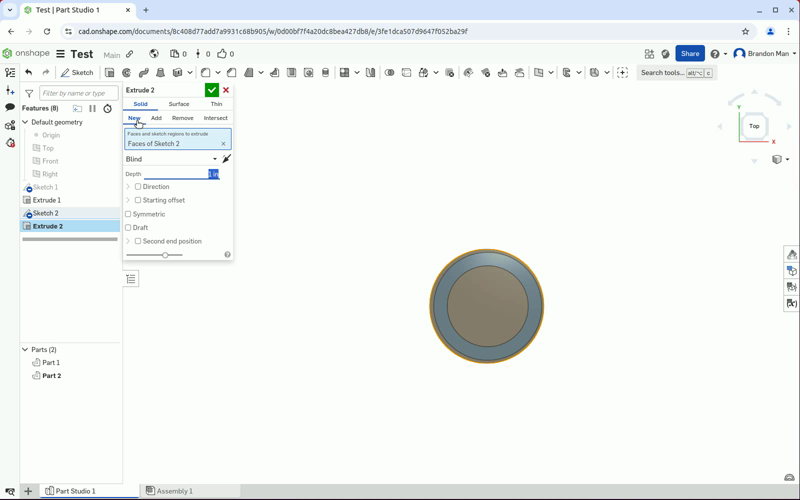
text(5.055)
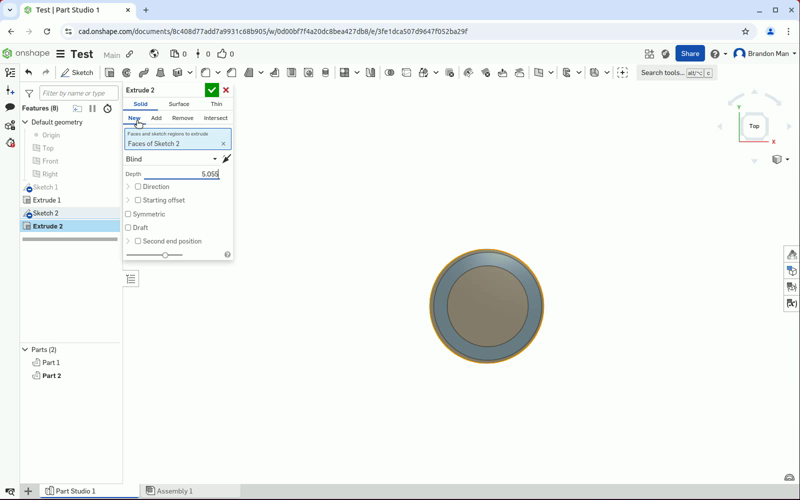
key(enter)
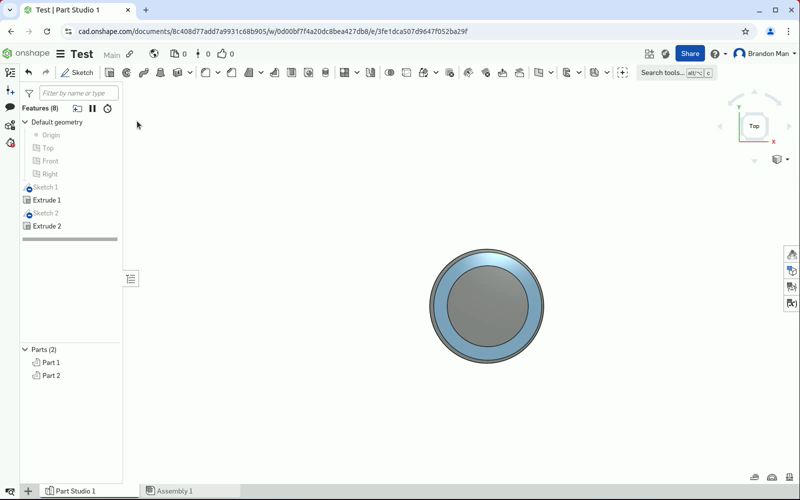
key(shift+h)
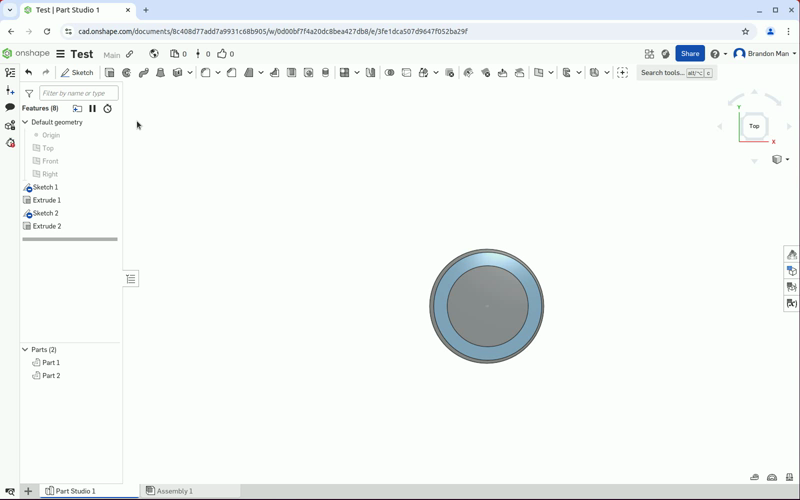
key(shift+h)
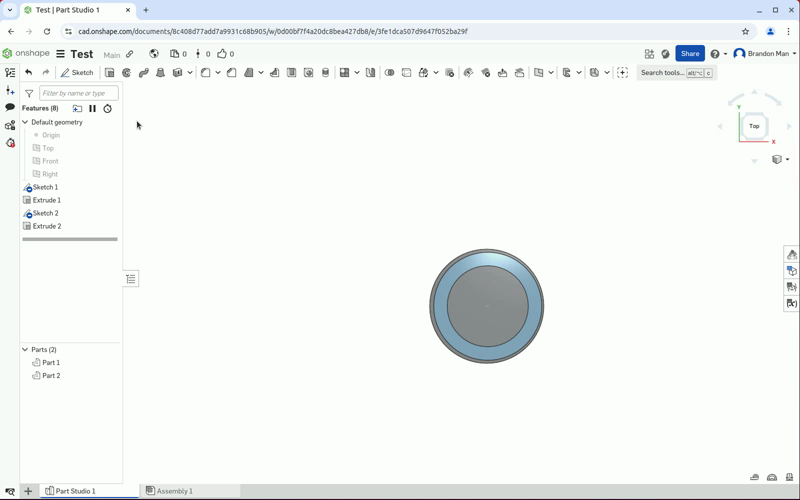
key(shift+7)
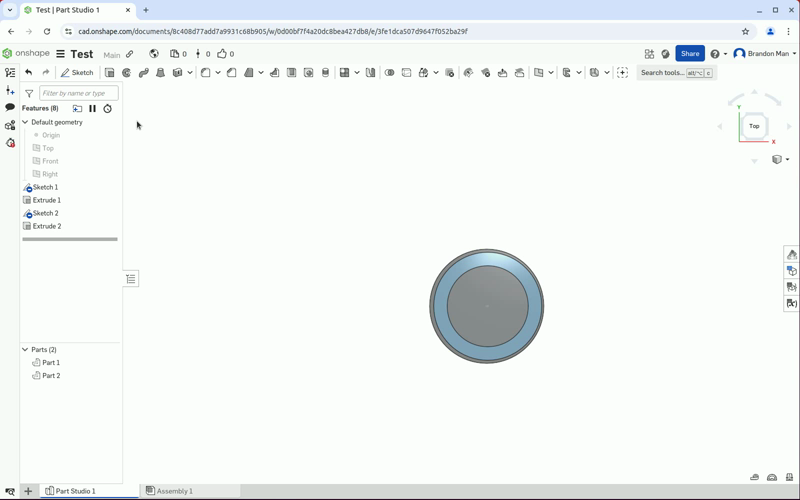
key(up, 3)
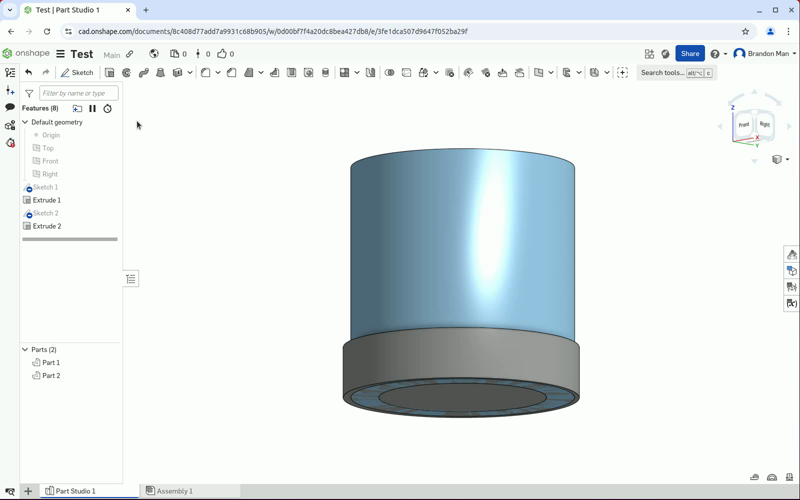
key(left, 3)
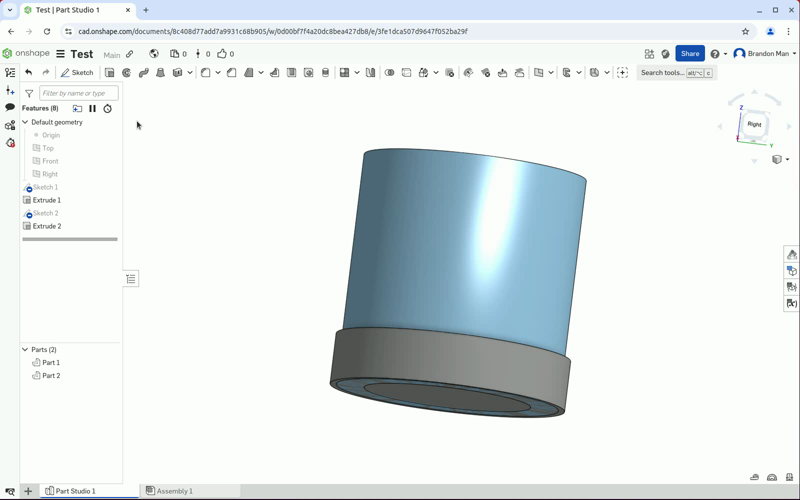
key(right, 3)
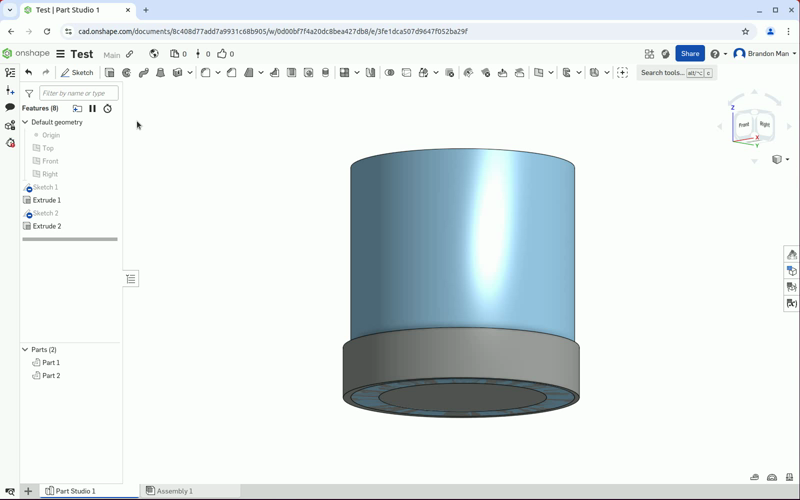
key(down, 3)
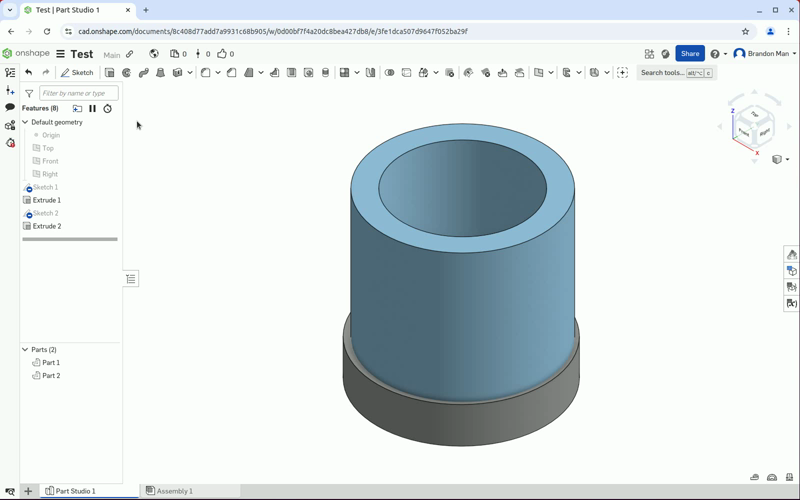
mouse_move(73, 189)
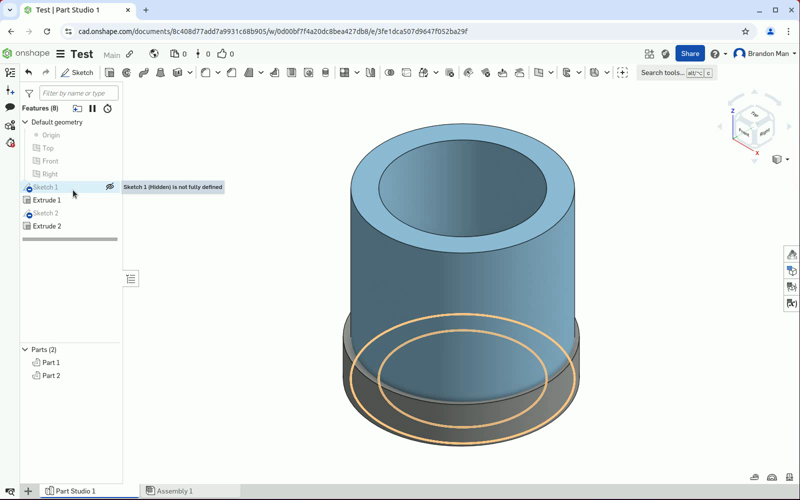
click(73, 189)